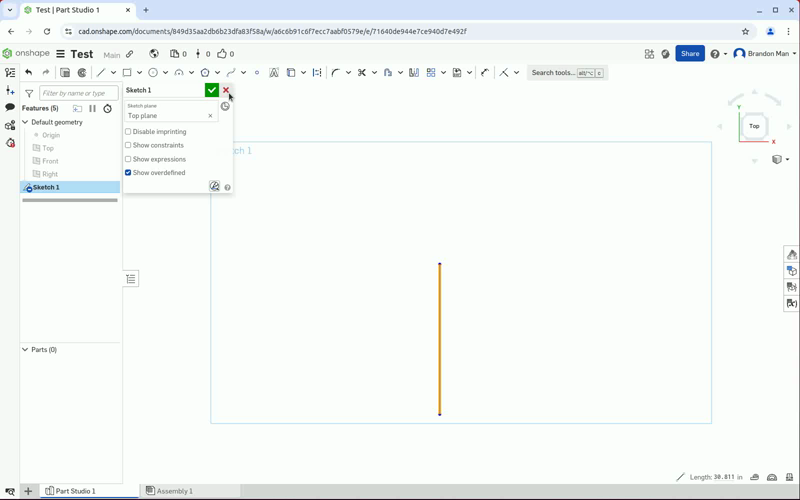
key(shift+h)
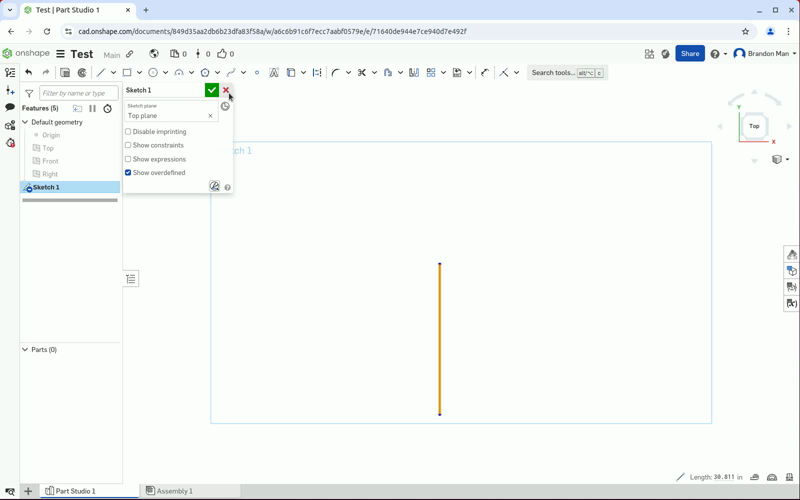
key(shift+s)
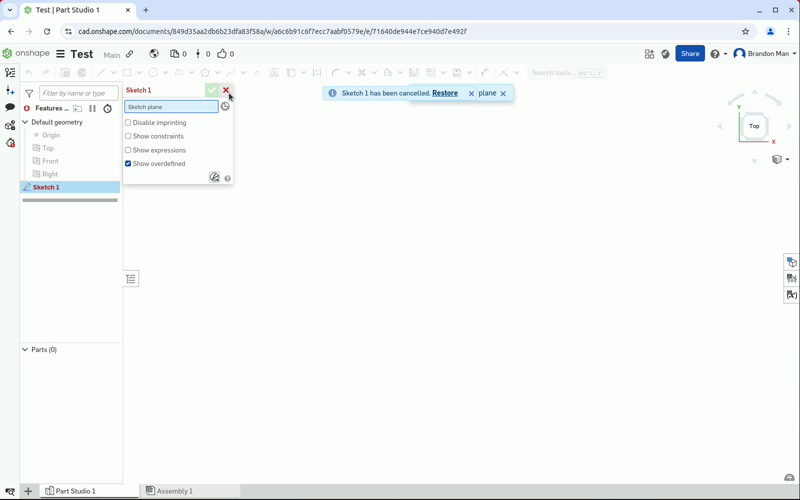
mouse_move(73, 150)
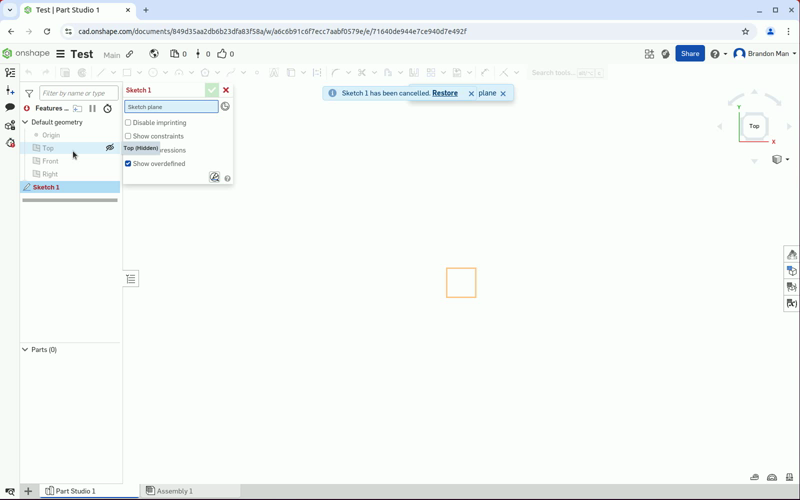
click(73, 150)
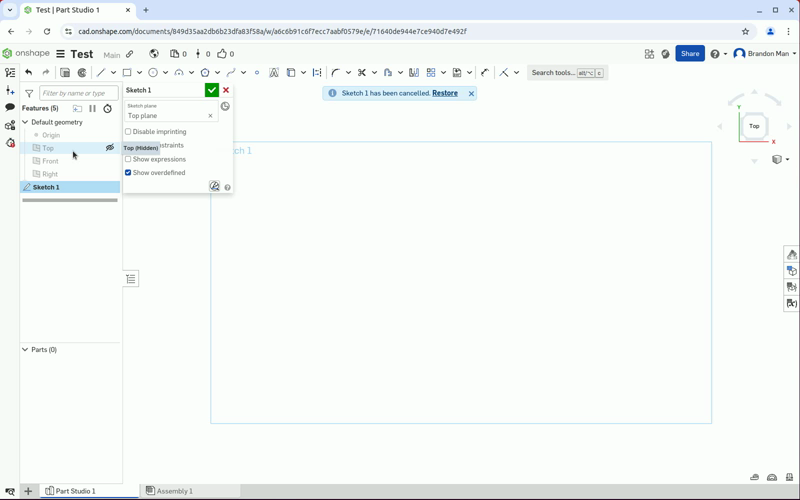
mouse_move(73, 352)
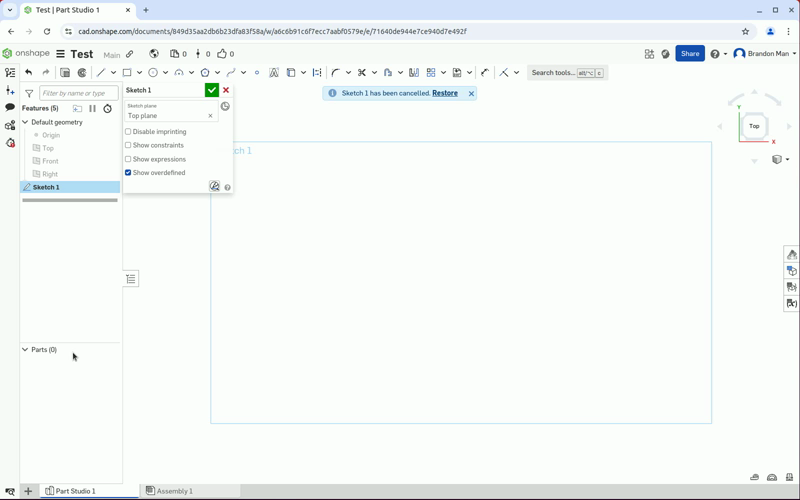
key(y)
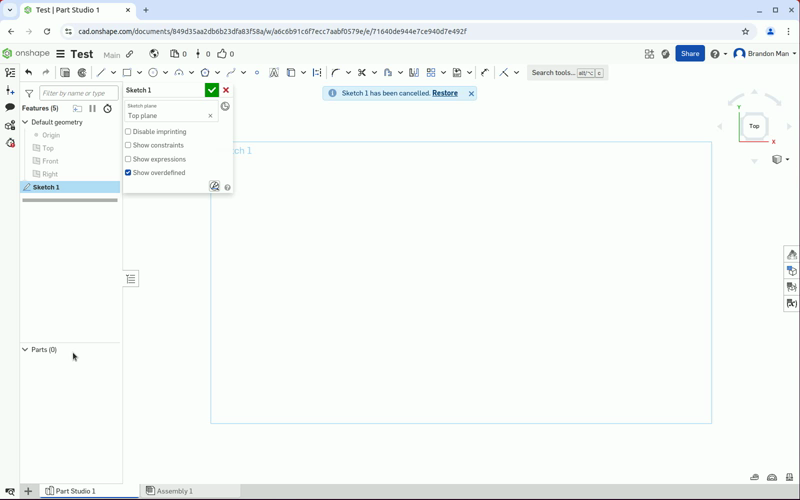
key(c)
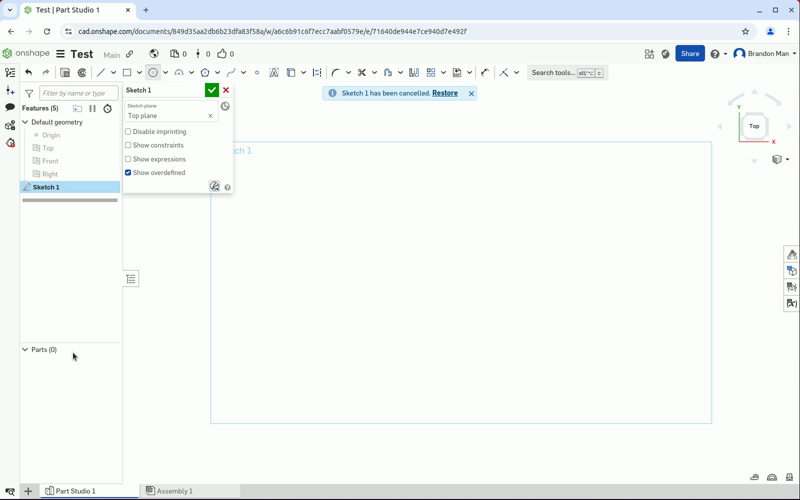
key_down(shift)
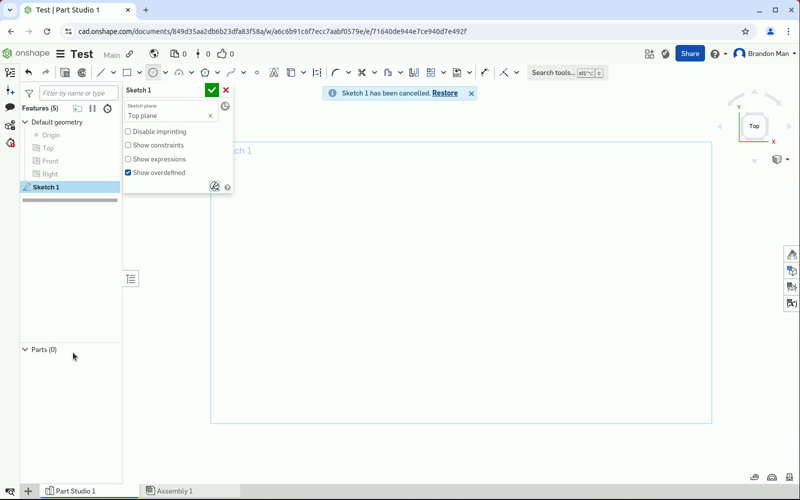
mouse_move(461, 282)
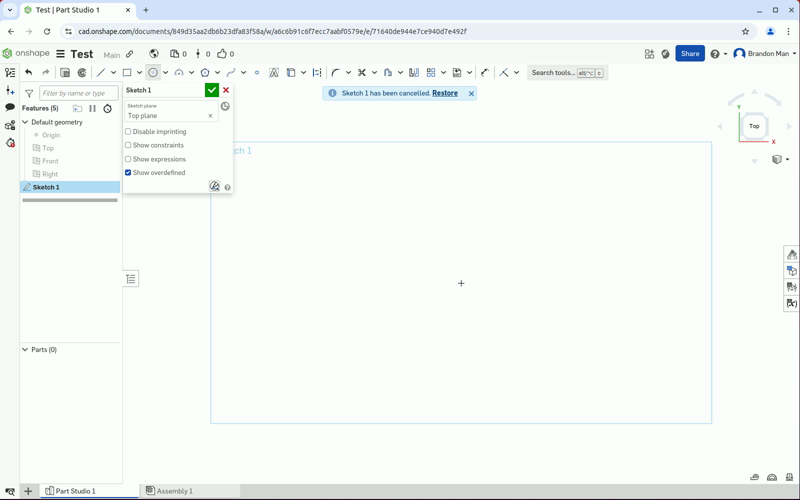
click(461, 282)
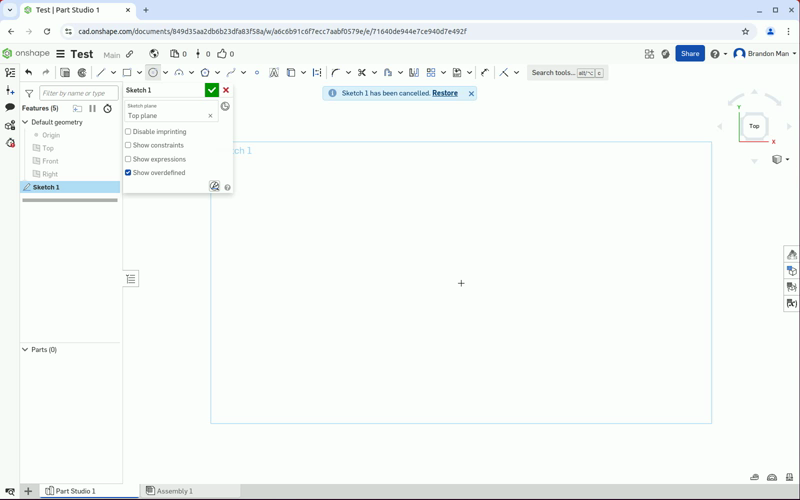
key_up(shift)
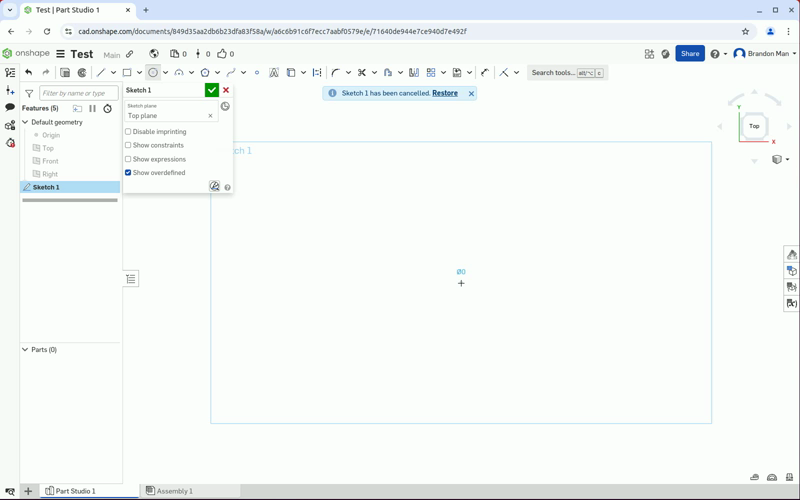
mouse_move(574, 282)
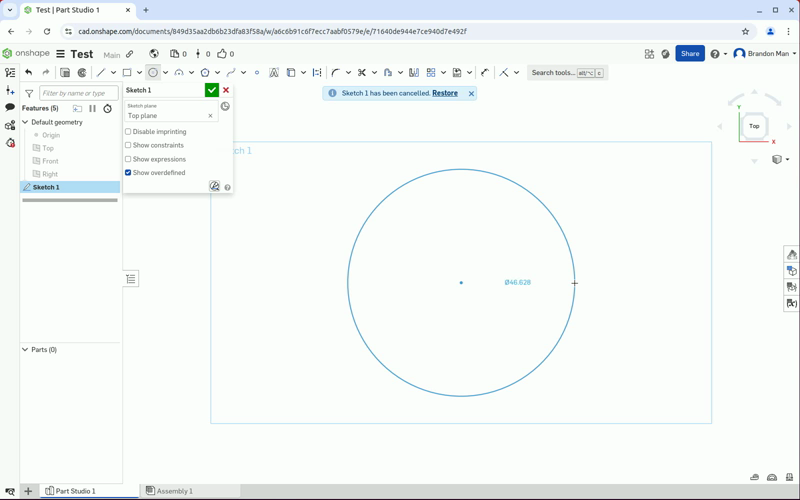
click(574, 282)
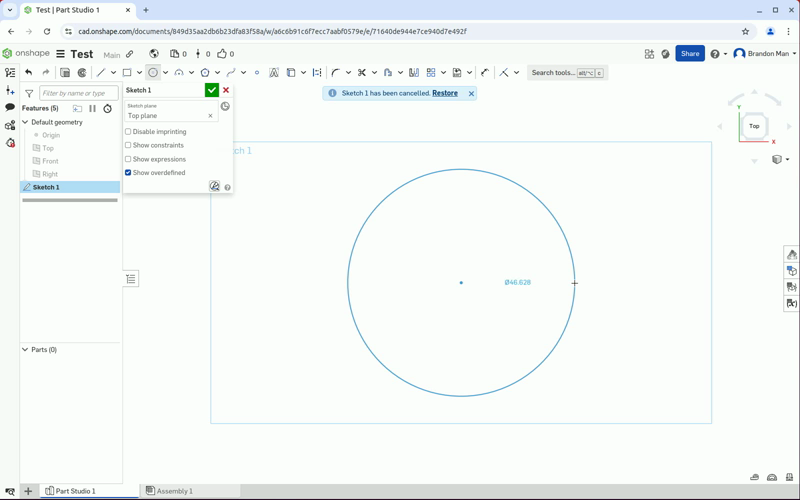
key(esc)
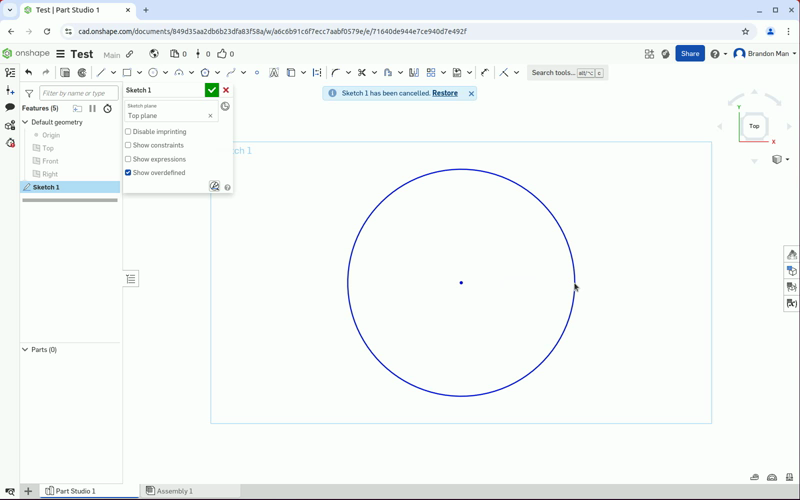
key(c)
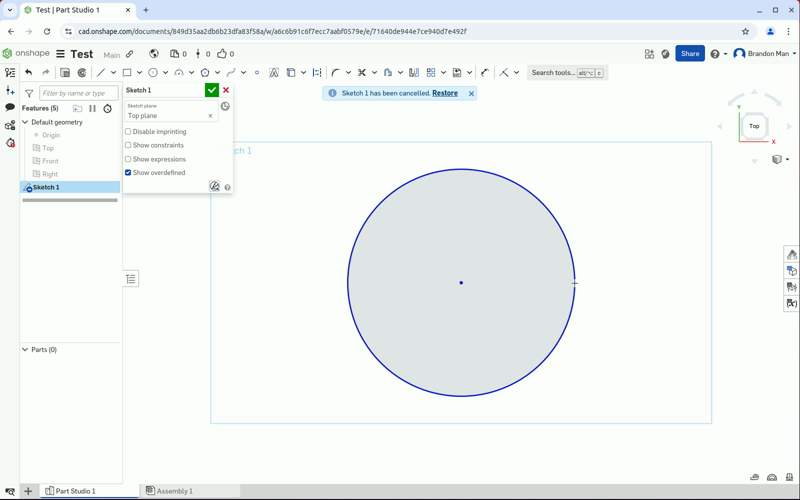
key_down(shift)
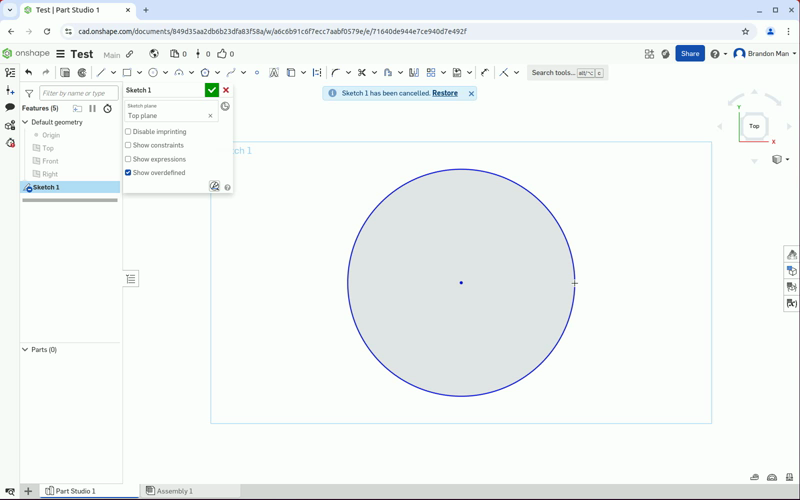
mouse_move(461, 282)
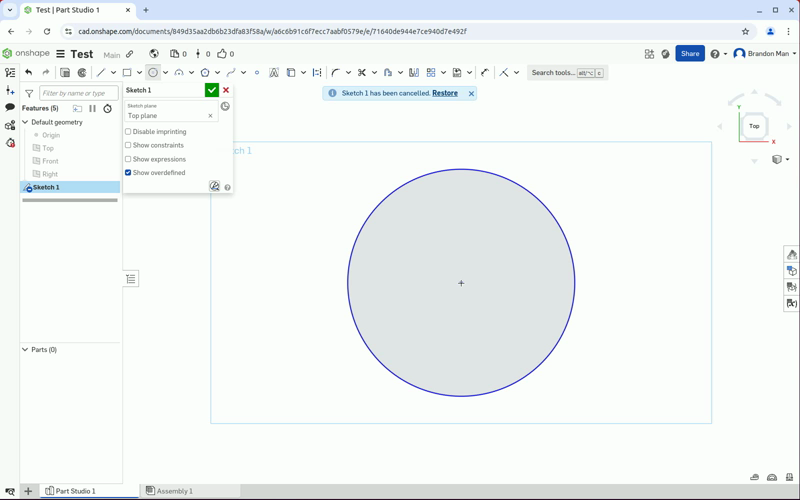
click(461, 282)
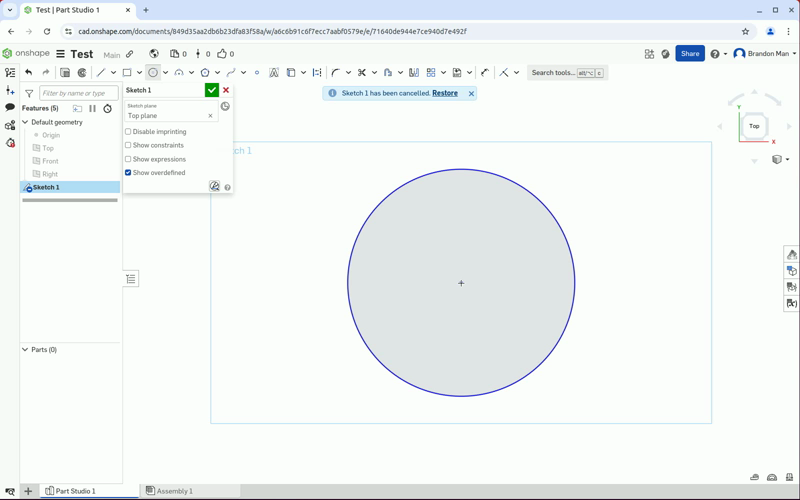
key_up(shift)
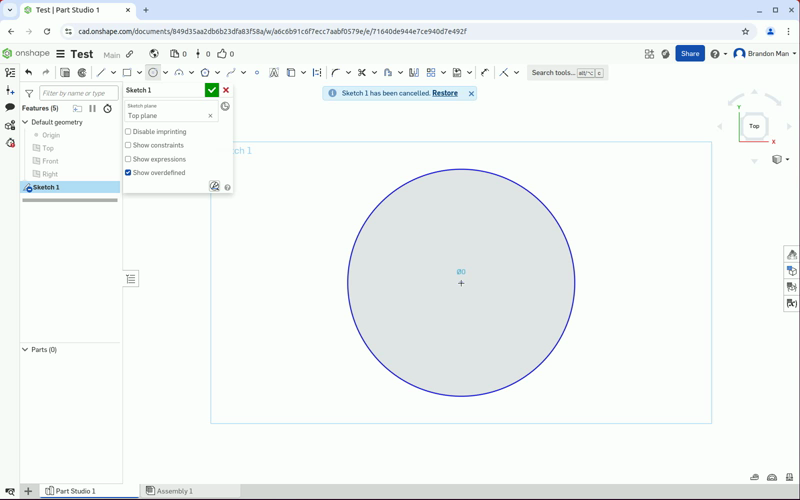
mouse_move(508, 282)
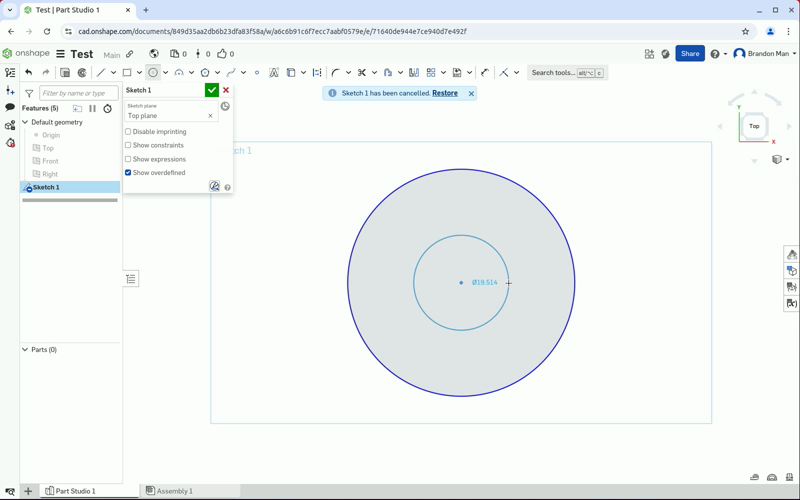
click(508, 282)
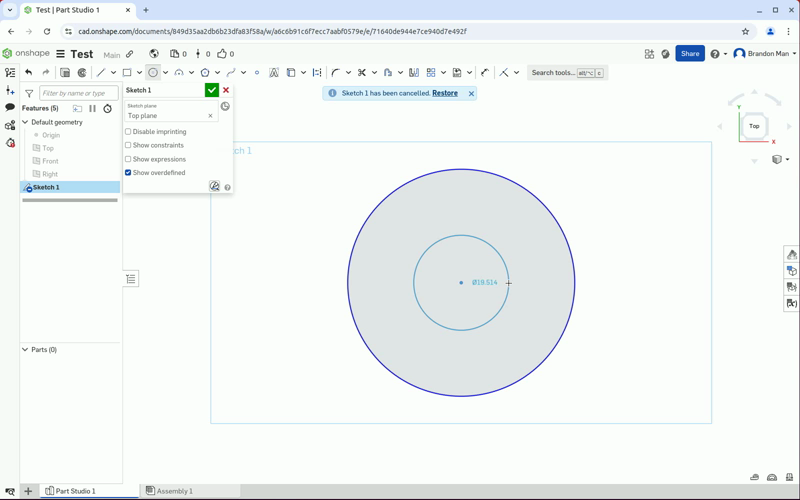
key(esc)
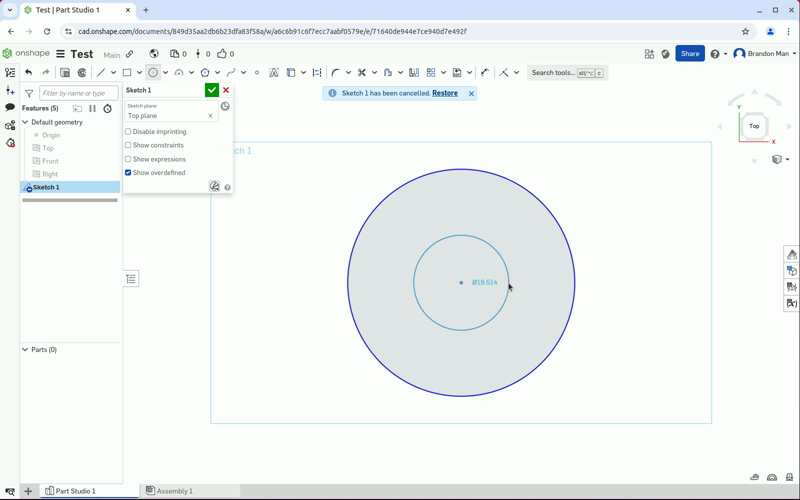
mouse_move(528, 257)
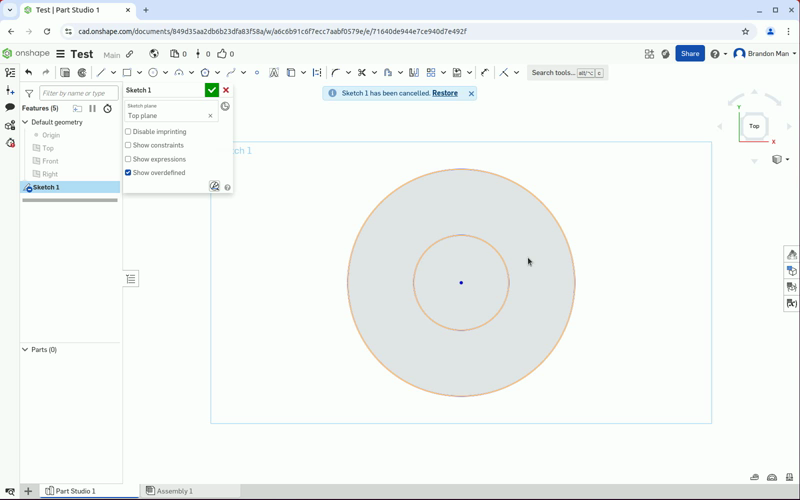
click(528, 257)
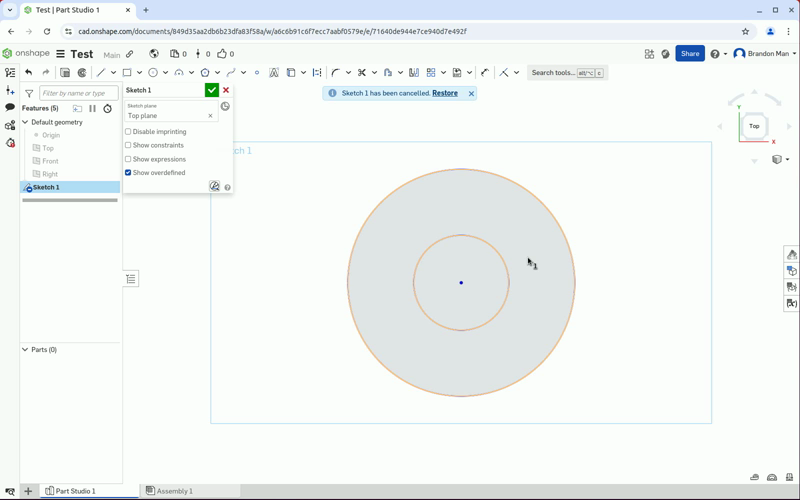
mouse_move(73, 352)
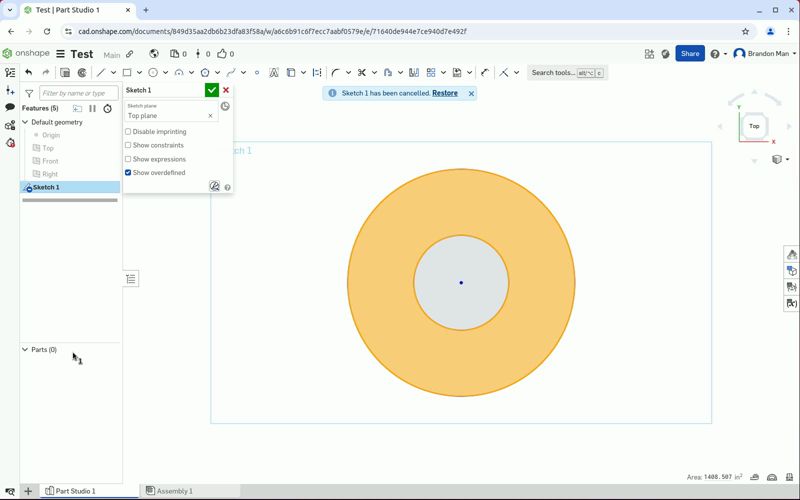
key(shift+y)
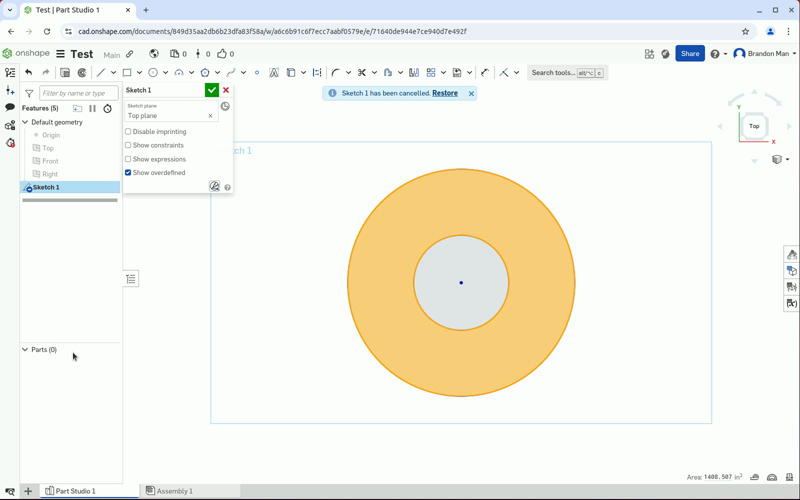
key(shift+e)
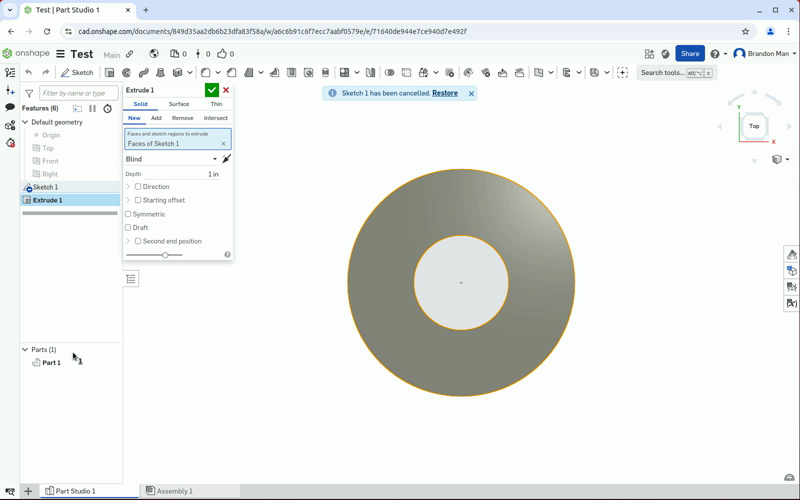
mouse_move(143, 106)
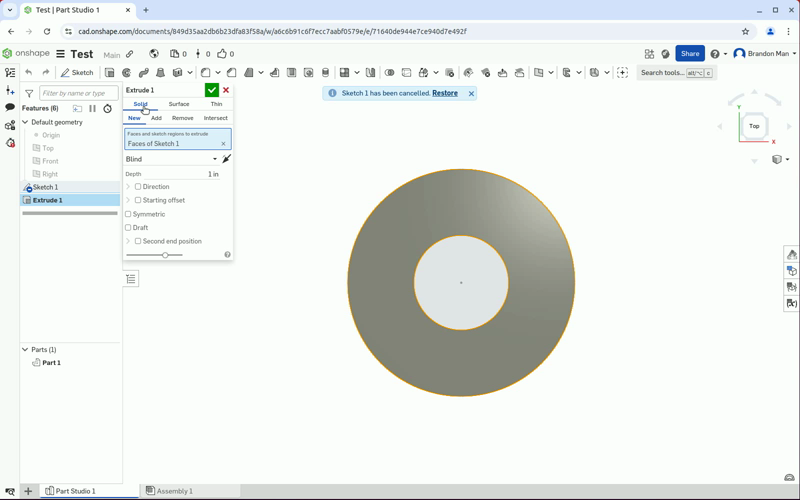
click(143, 106)
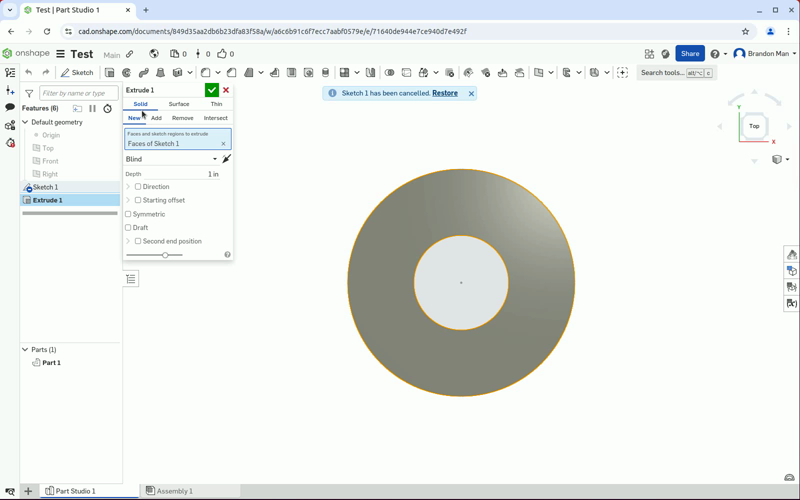
mouse_move(137, 120)
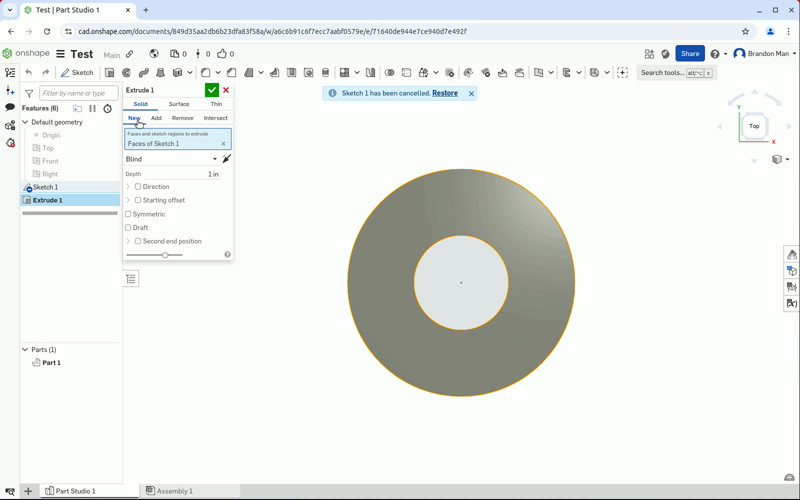
click(137, 120)
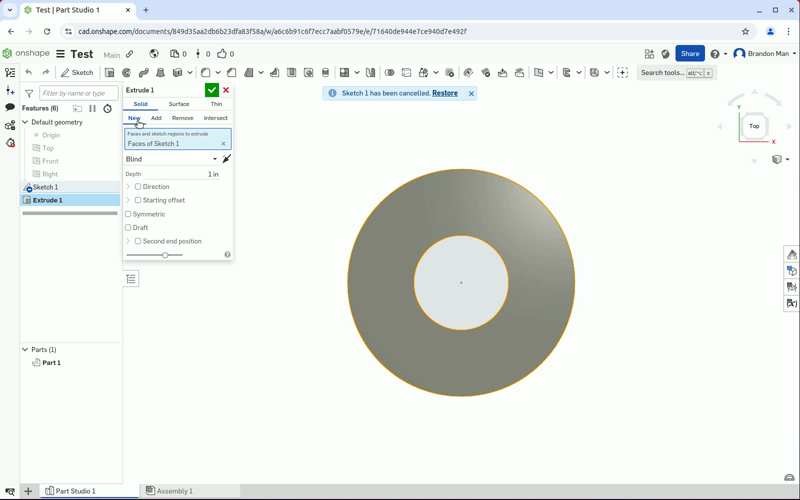
key(tab, 4)
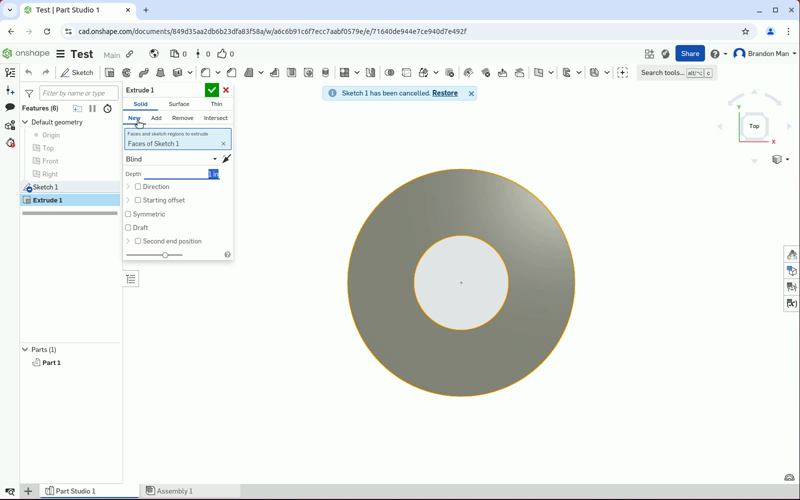
text(19.257)
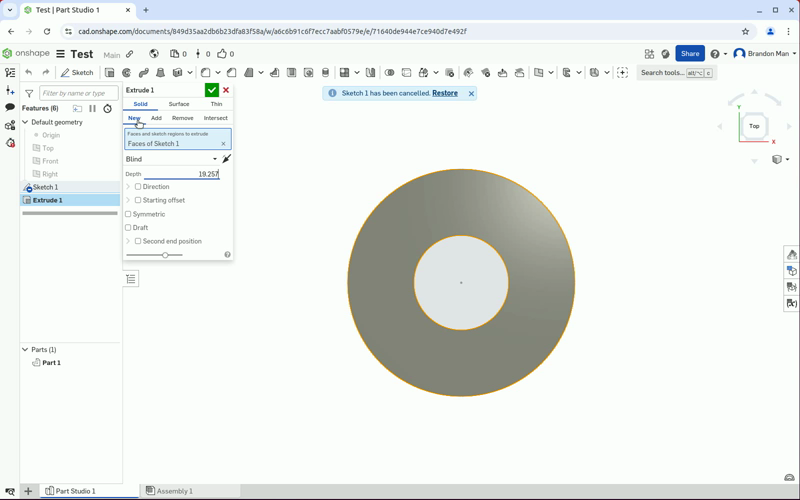
key(enter)
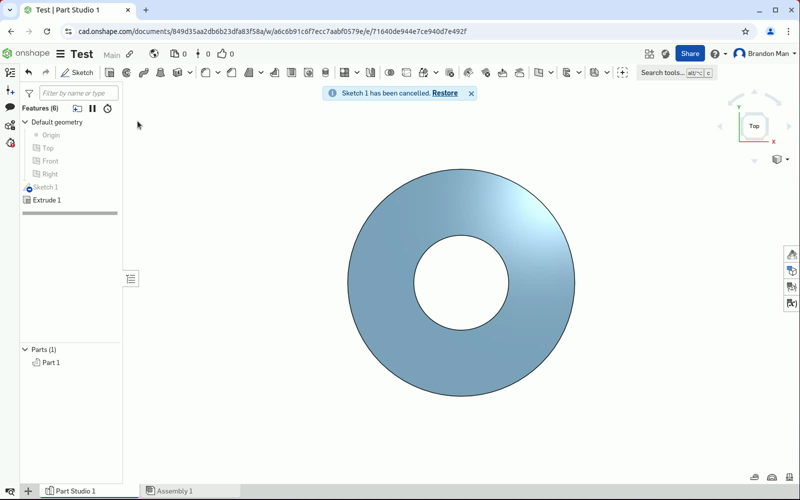
key(shift+h)
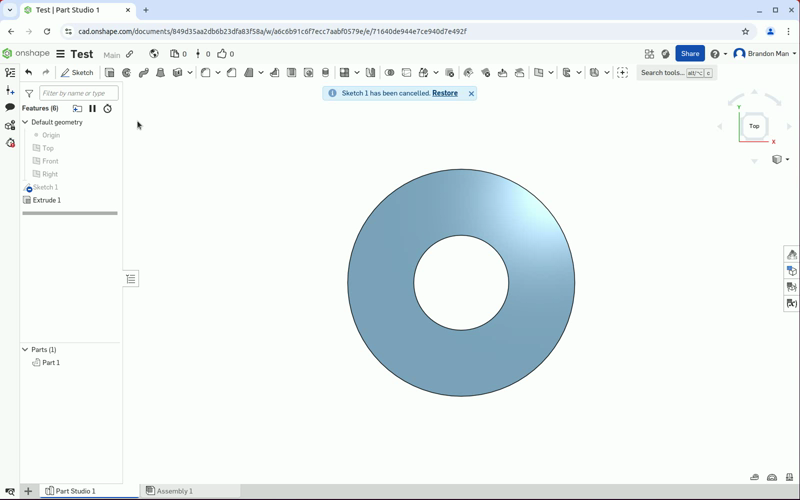
key(shift+h)
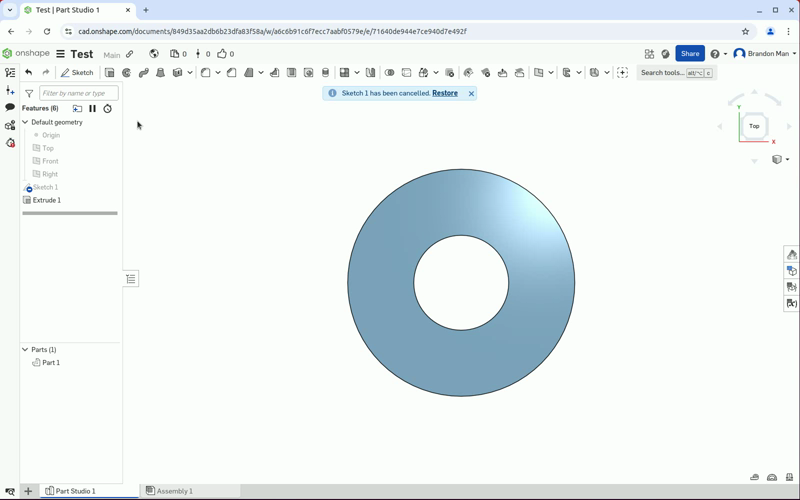
mouse_move(73, 189)
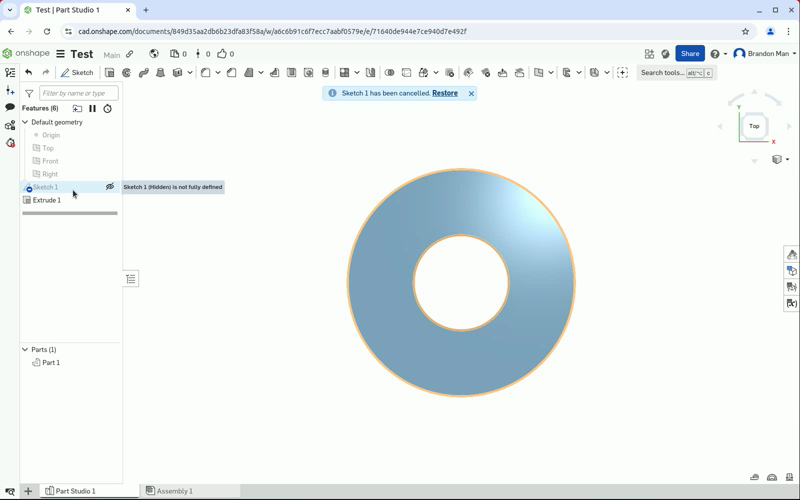
click(73, 189)
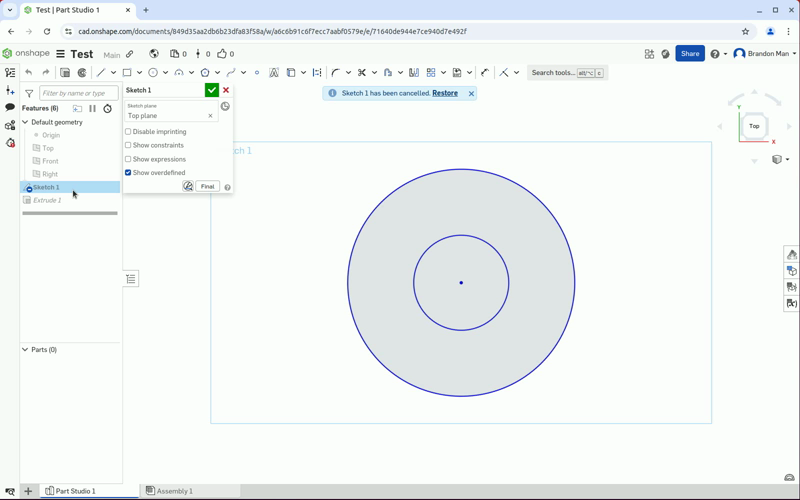
mouse_move(229, 92)
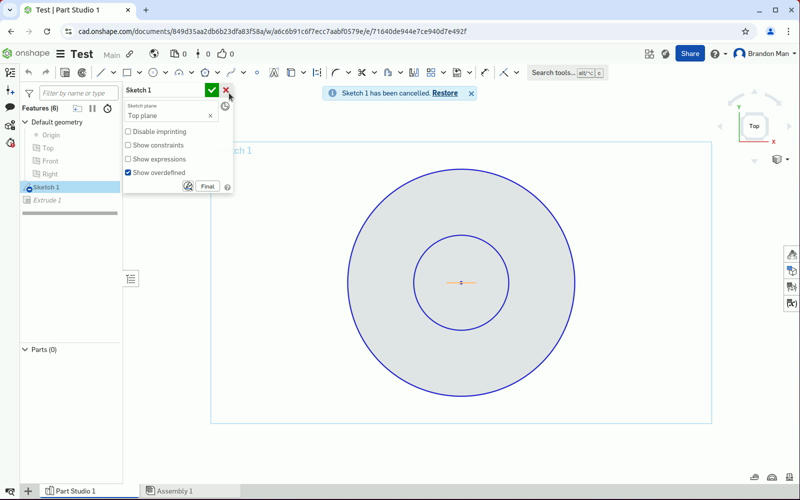
click(229, 92)
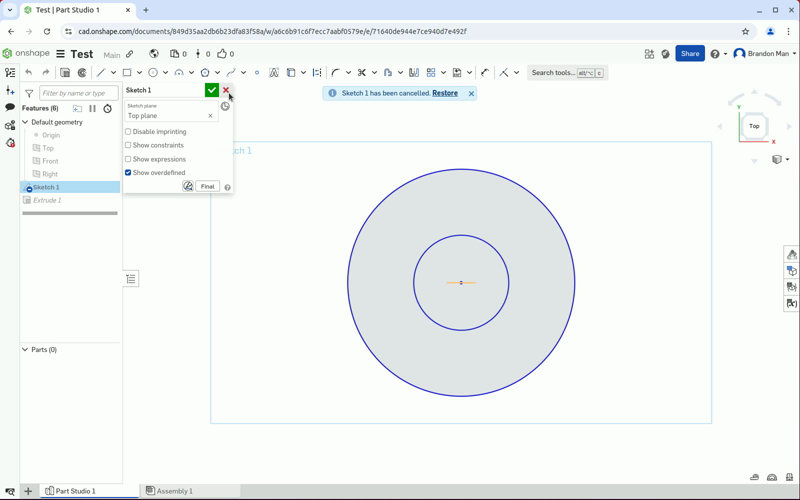
key(shift+s)
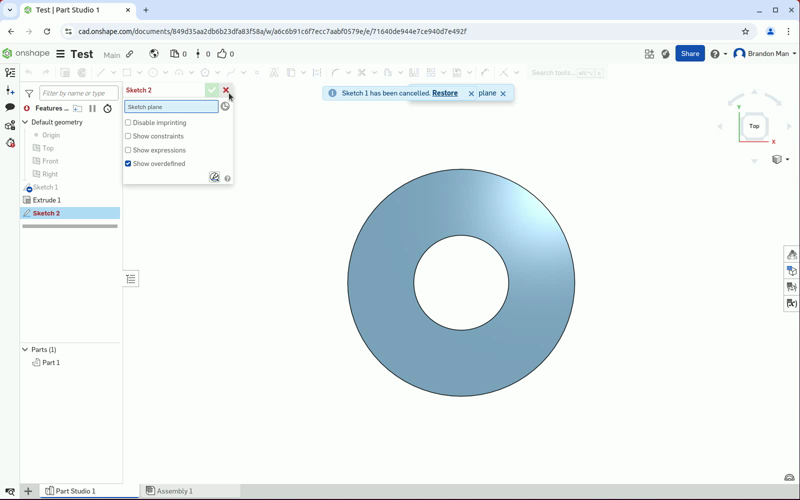
mouse_move(73, 150)
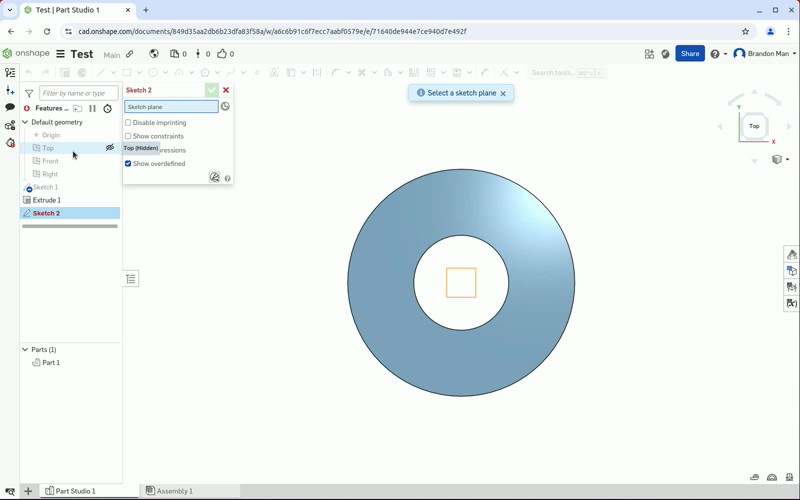
click(73, 150)
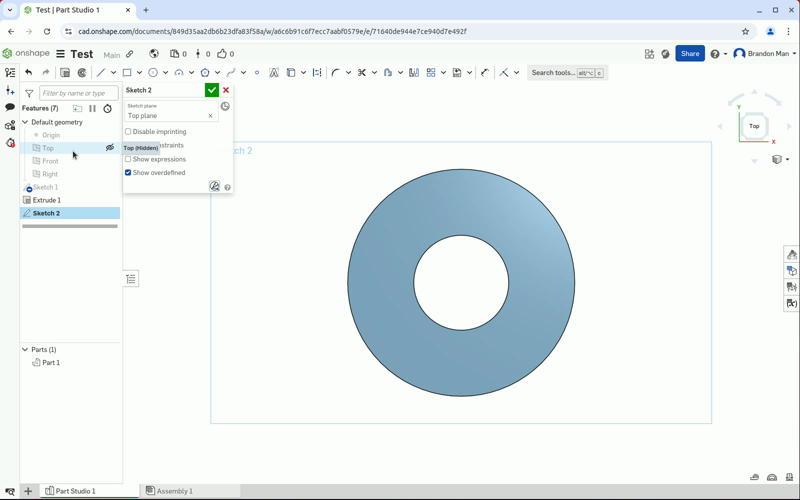
mouse_move(73, 352)
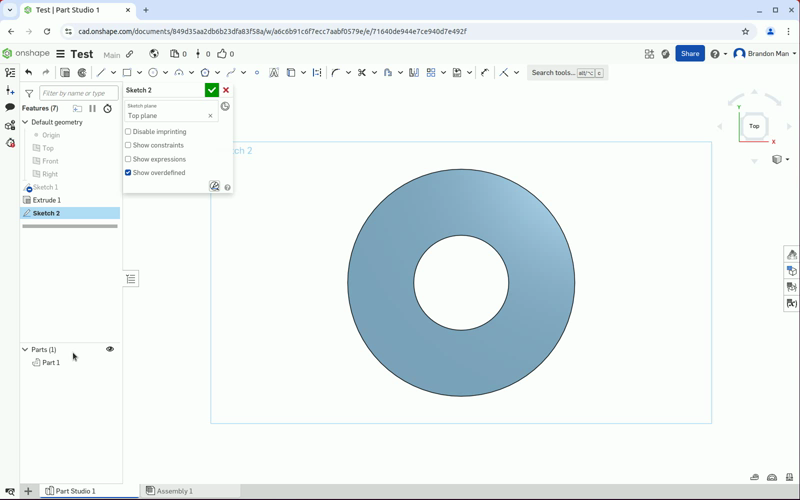
key(y)
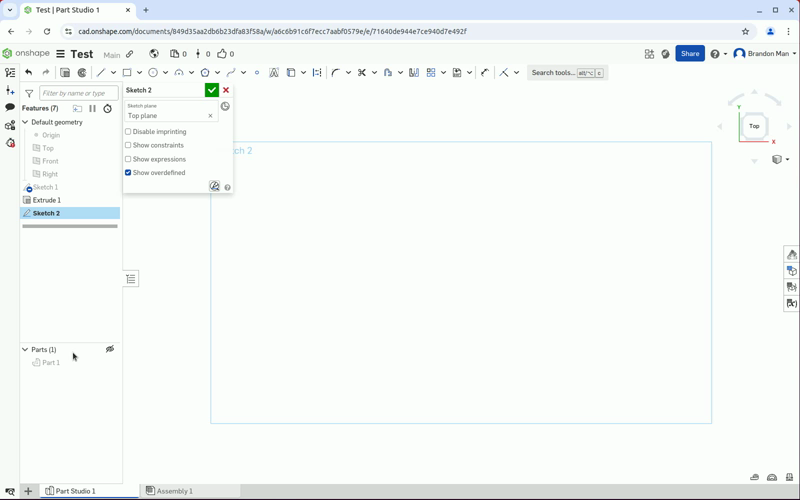
key(c)
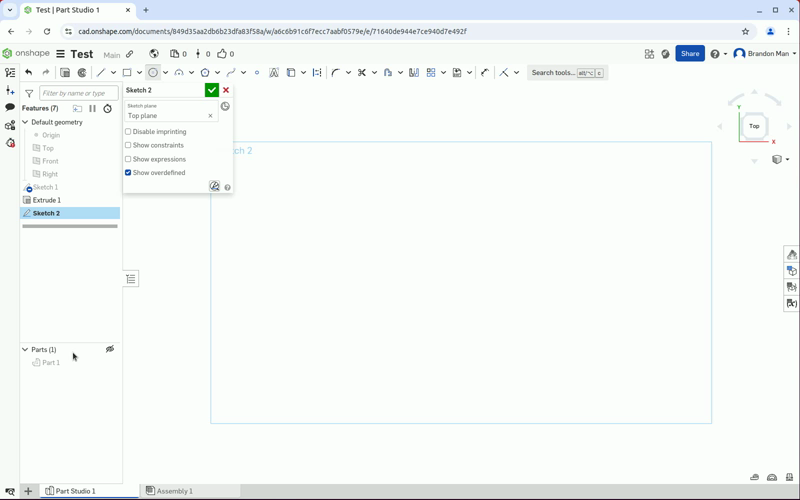
key_down(shift)
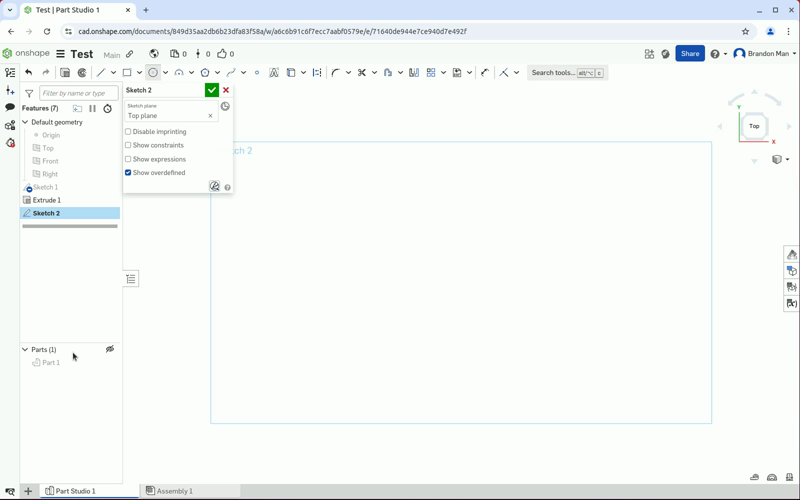
mouse_move(461, 282)
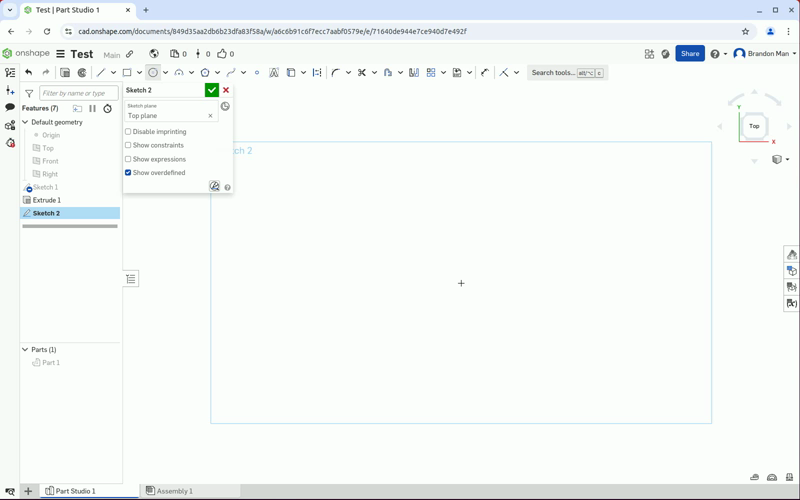
click(461, 282)
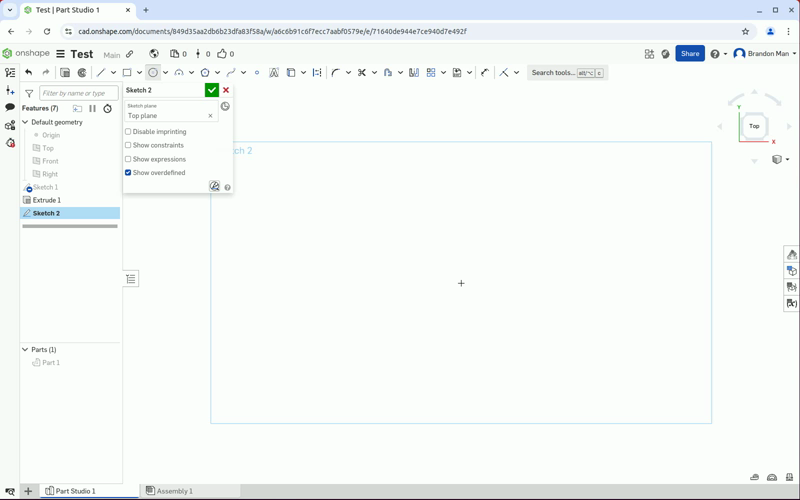
key_up(shift)
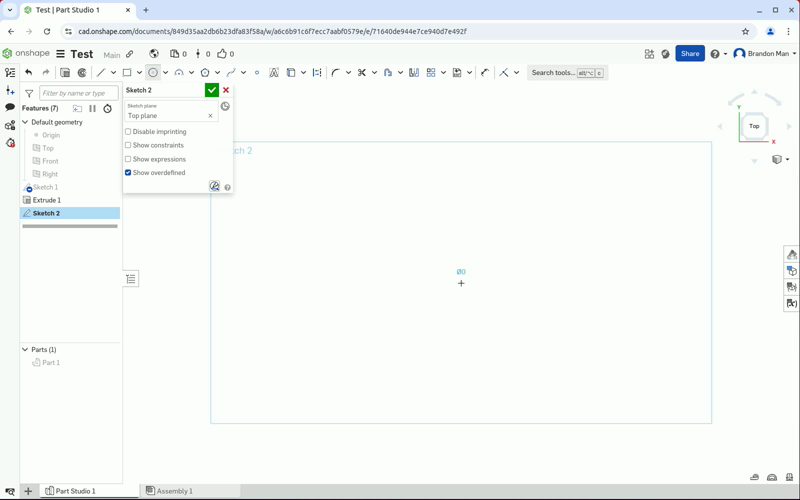
mouse_move(508, 282)
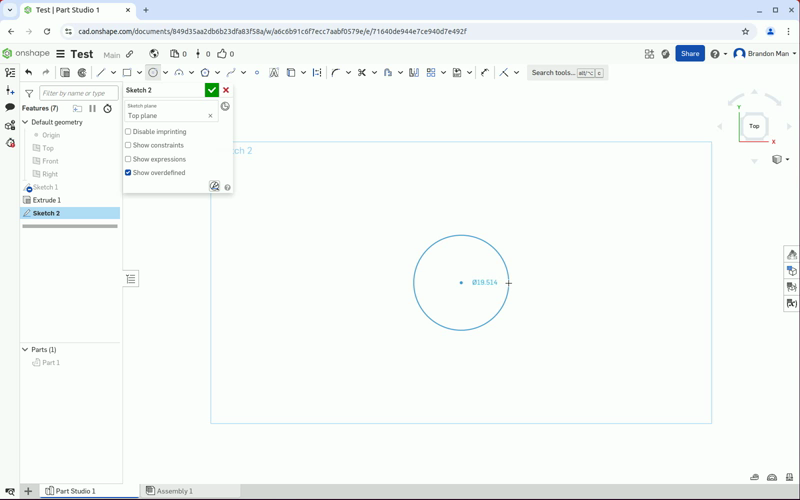
click(508, 282)
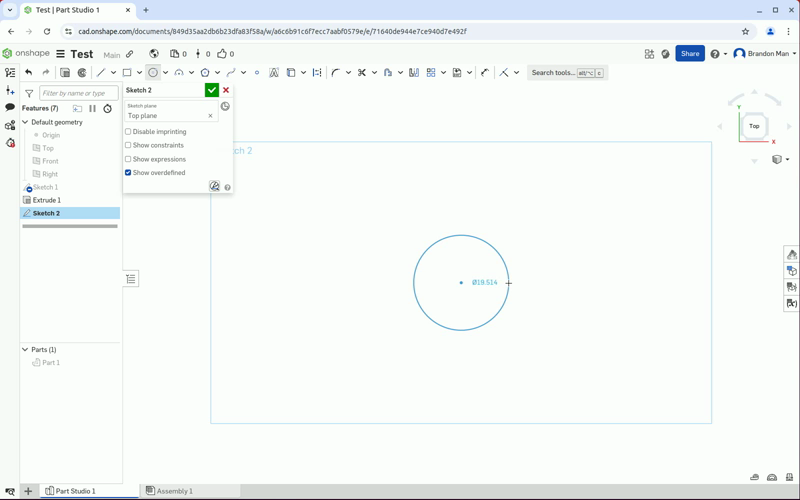
key(esc)
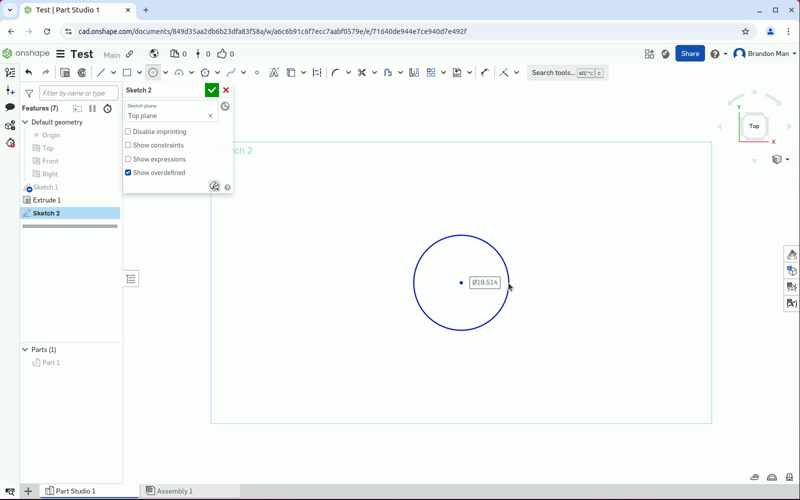
mouse_move(440, 267)
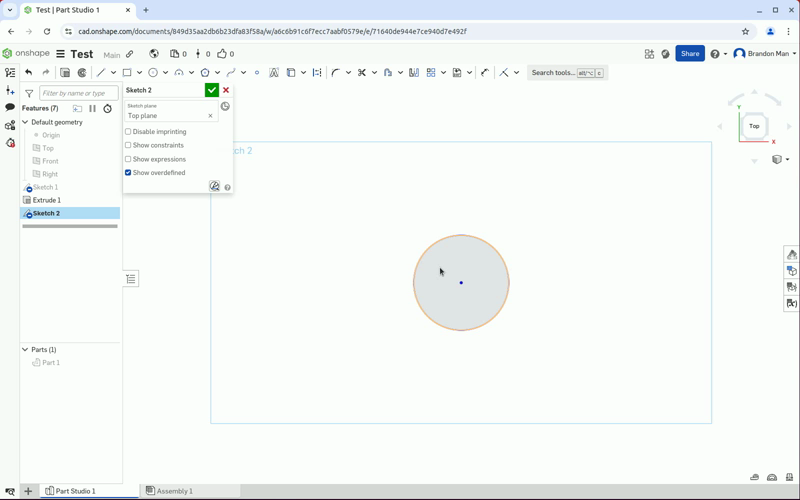
click(440, 267)
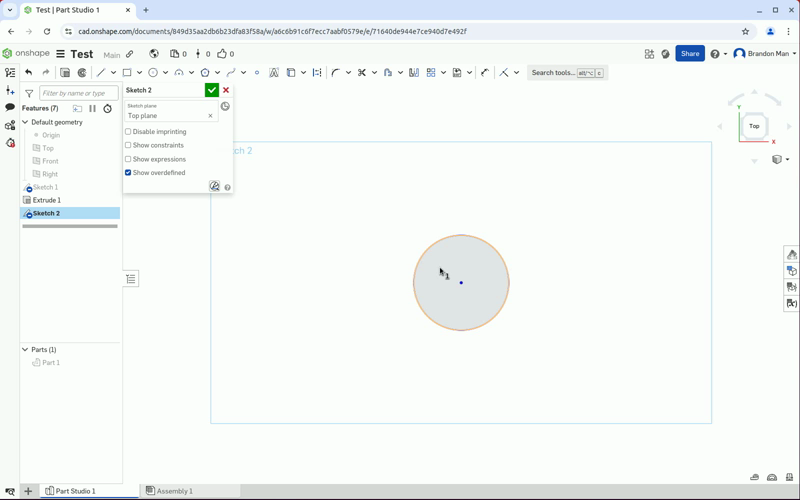
mouse_move(73, 352)
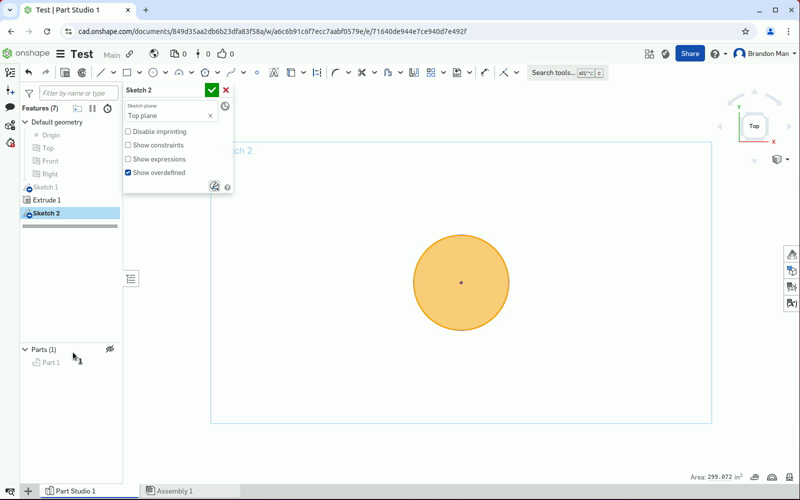
key(shift+y)
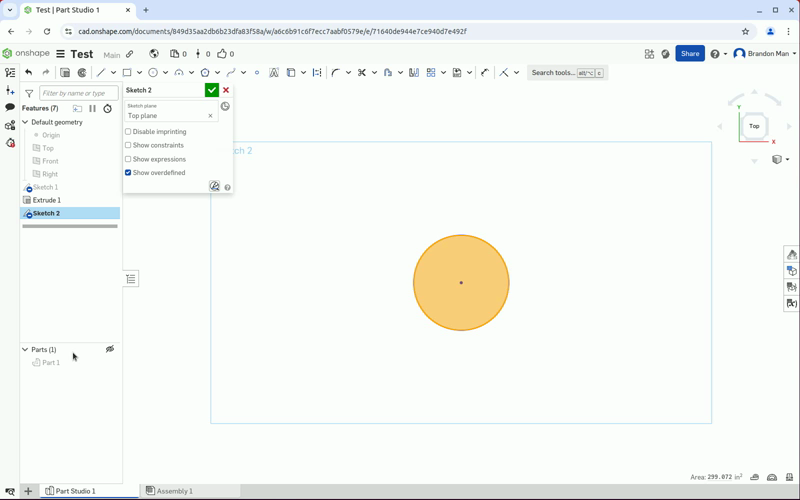
key(shift+e)
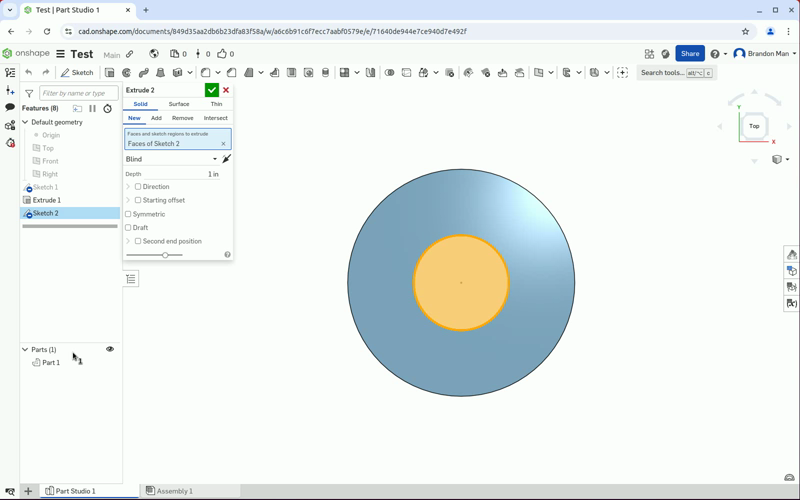
mouse_move(143, 106)
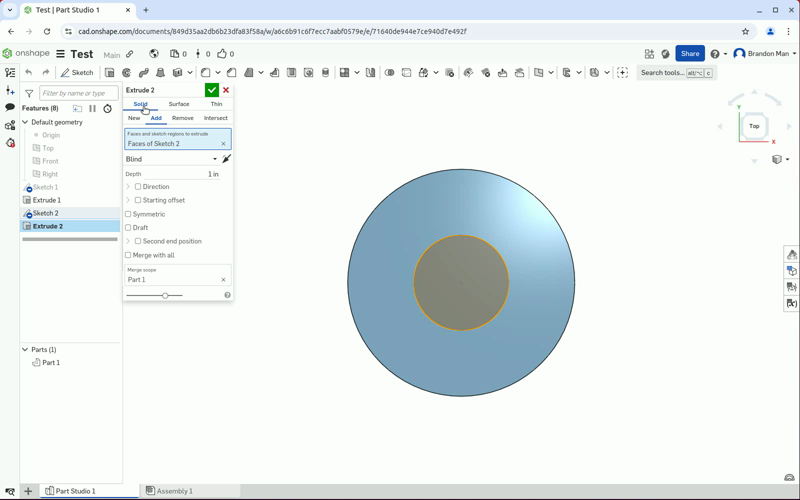
click(143, 106)
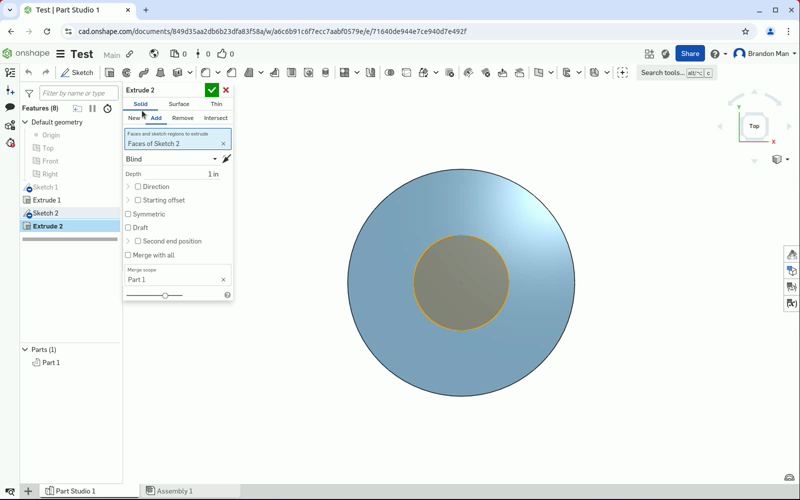
mouse_move(137, 120)
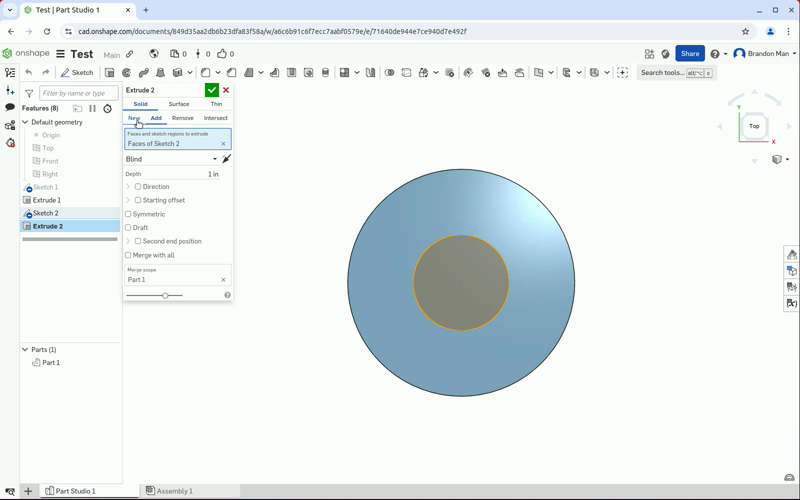
click(137, 120)
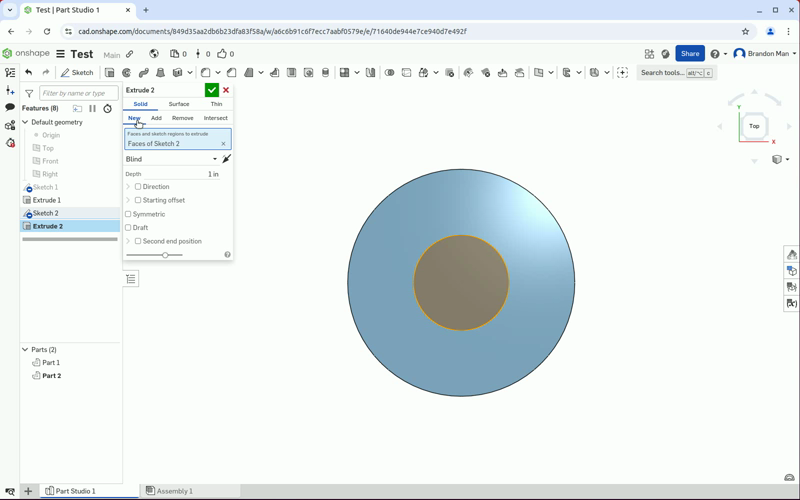
key(tab, 4)
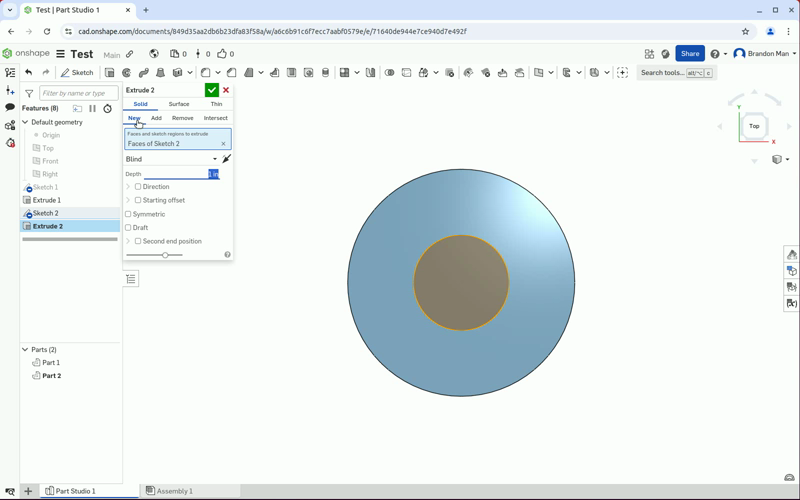
text(19.257)
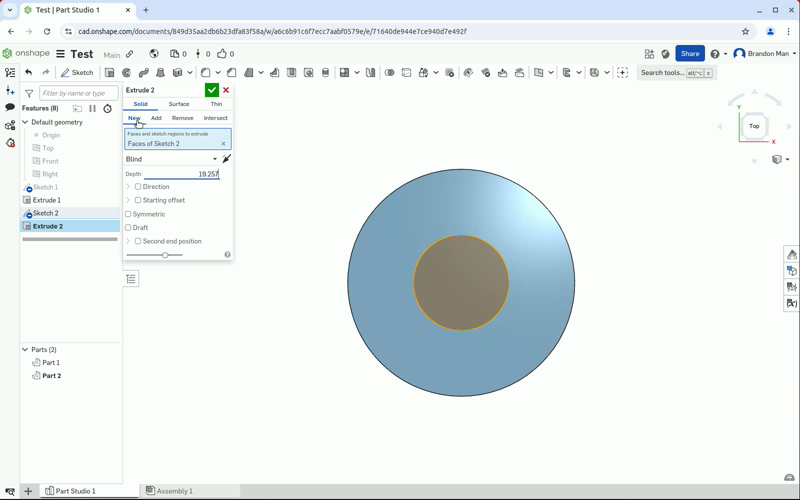
key(enter)
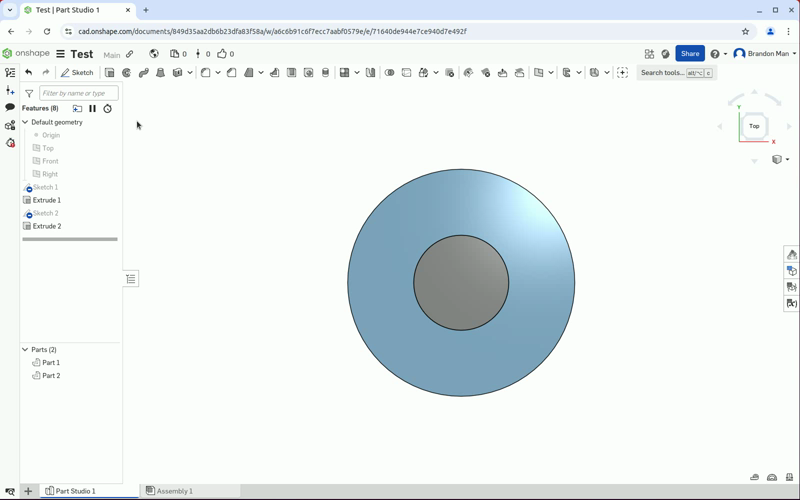
key(shift+h)
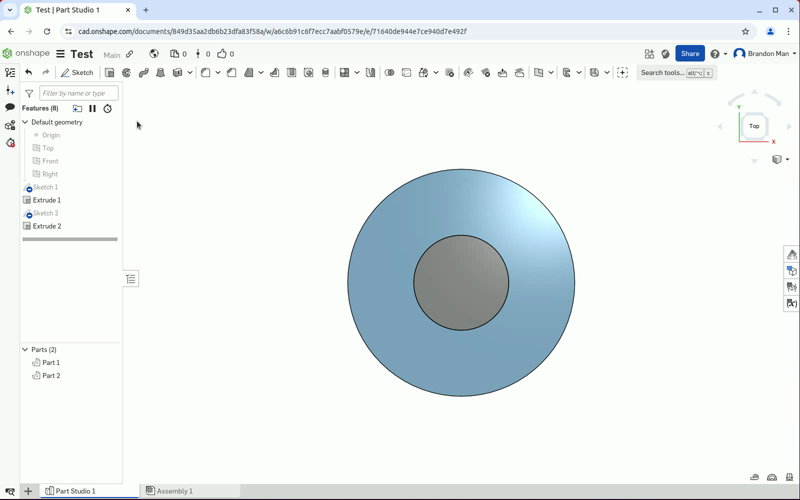
key(shift+h)
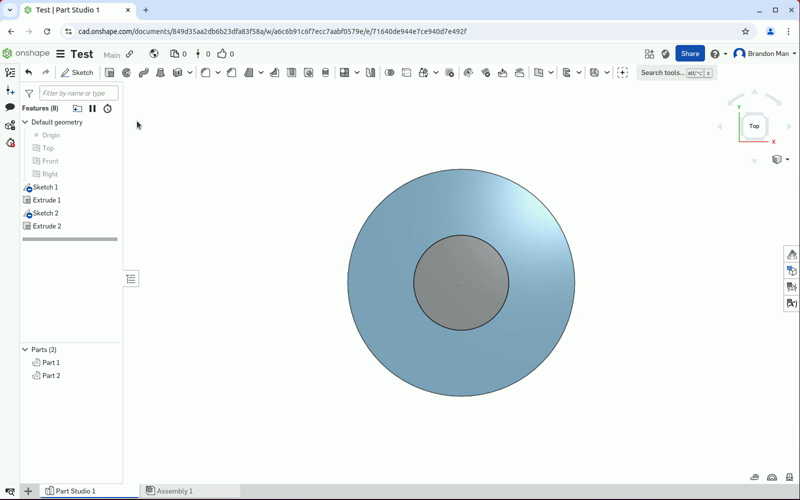
key(shift+7)
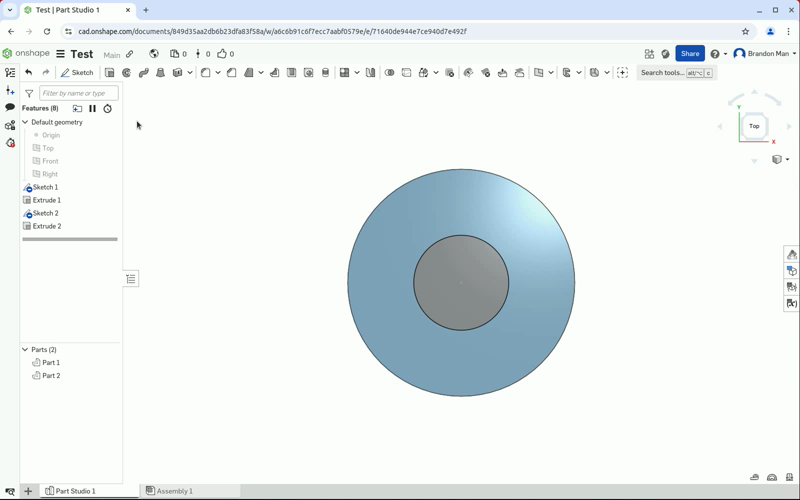
key(up, 3)
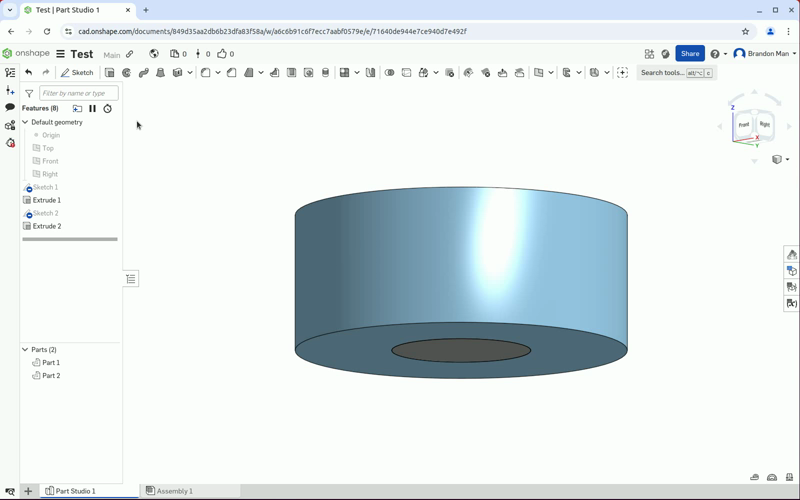
key(left, 3)
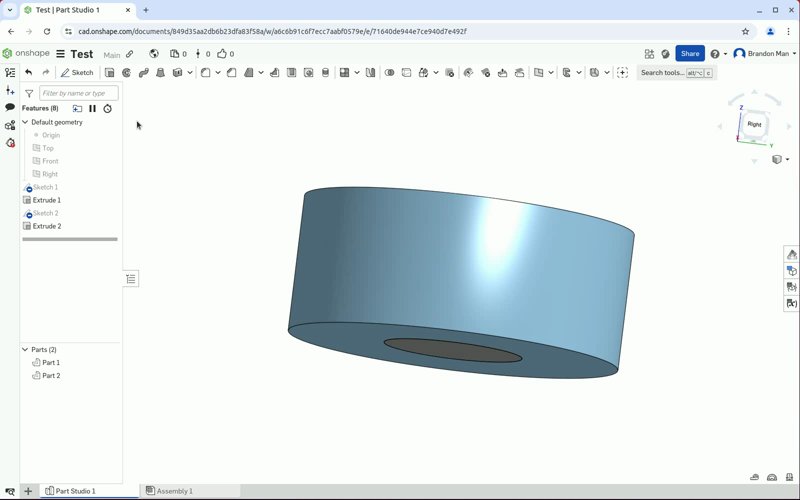
key(right, 3)
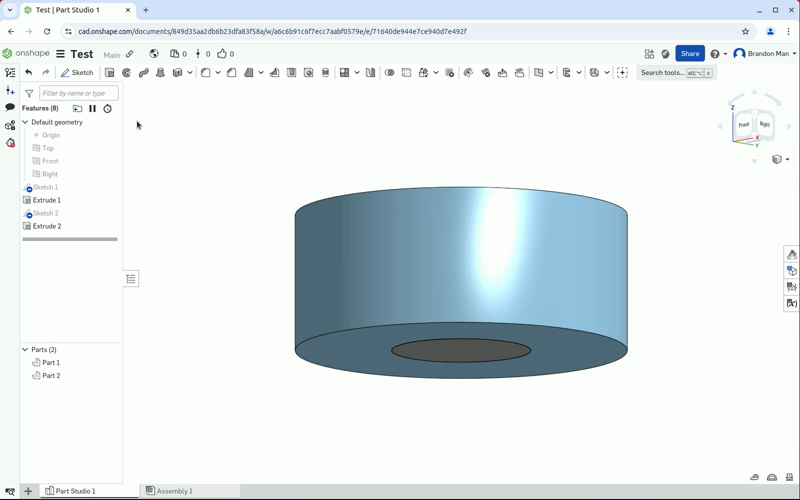
key(down, 3)
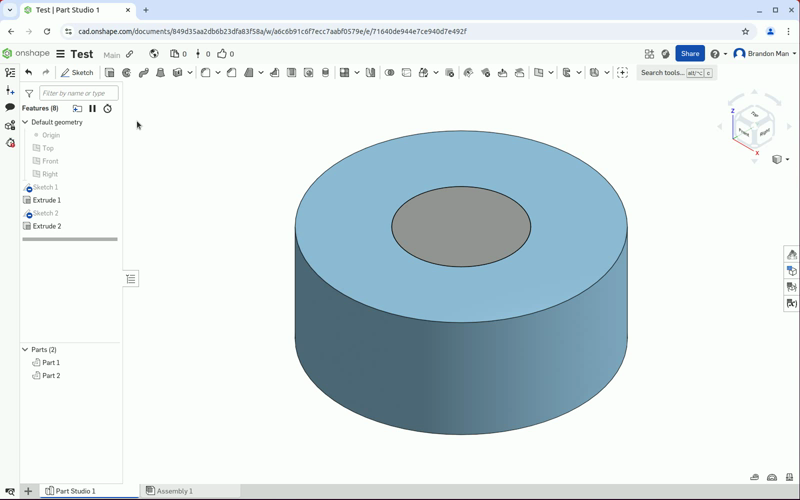
mouse_move(73, 189)
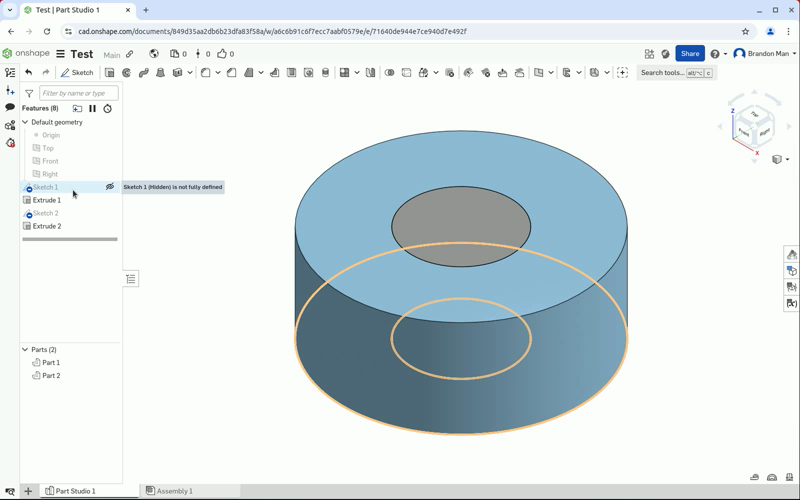
click(73, 189)